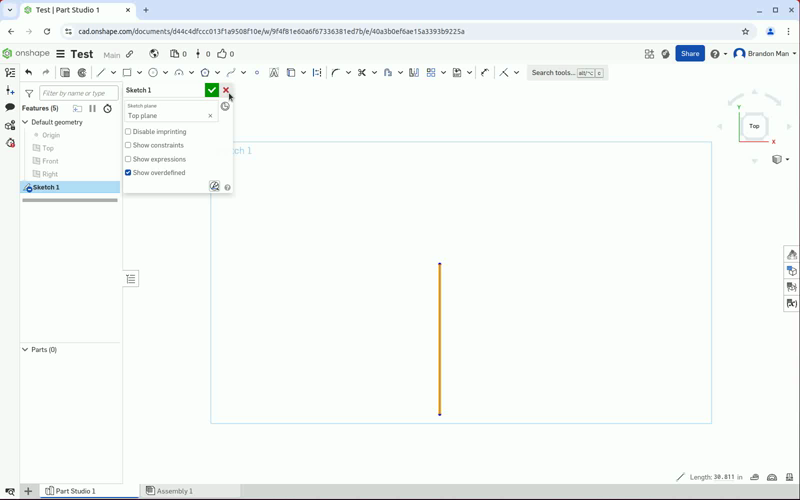
key(shift+h)
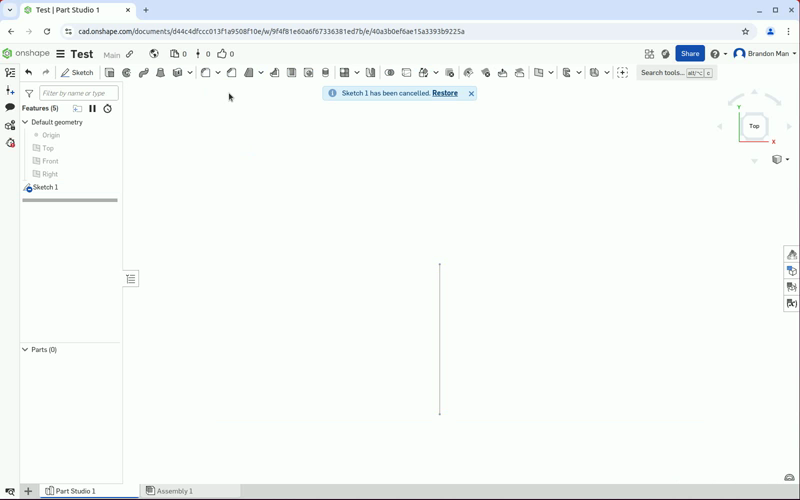
key(shift+s)
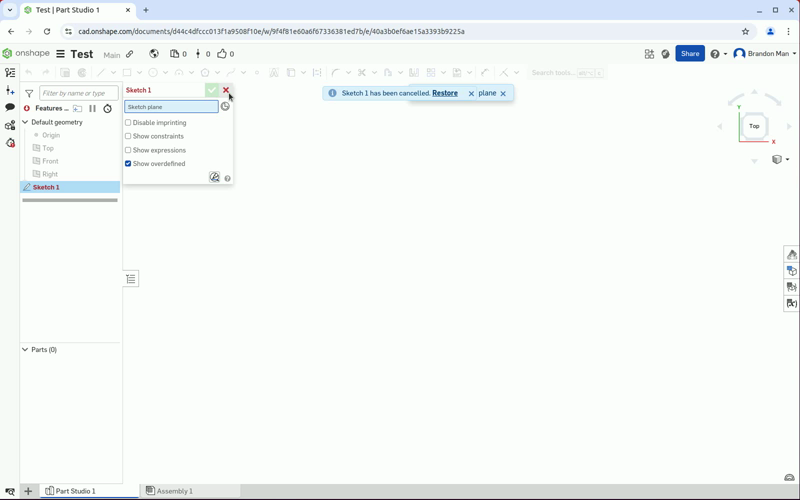
mouse_move(73, 150)
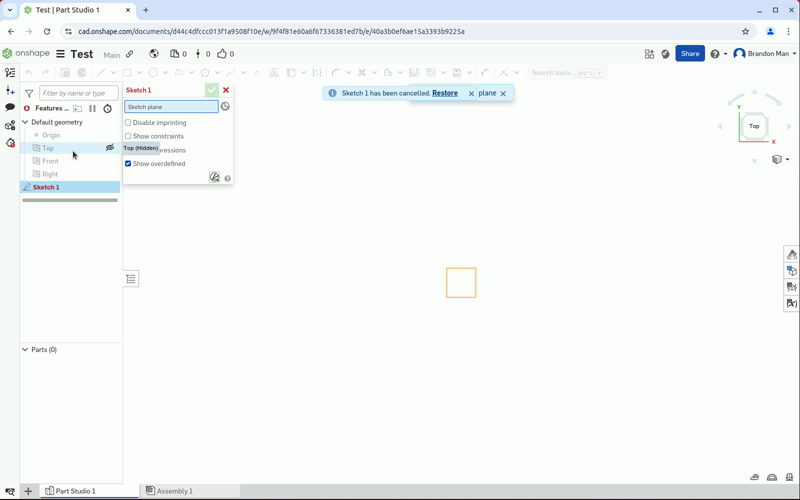
click(73, 150)
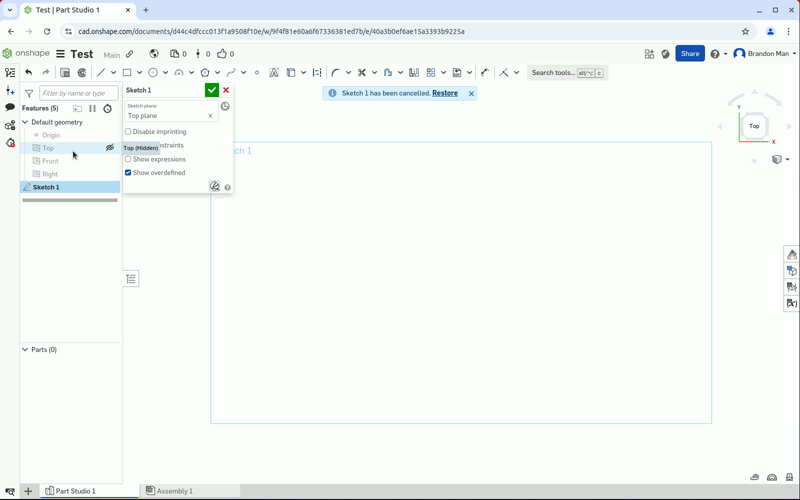
mouse_move(73, 352)
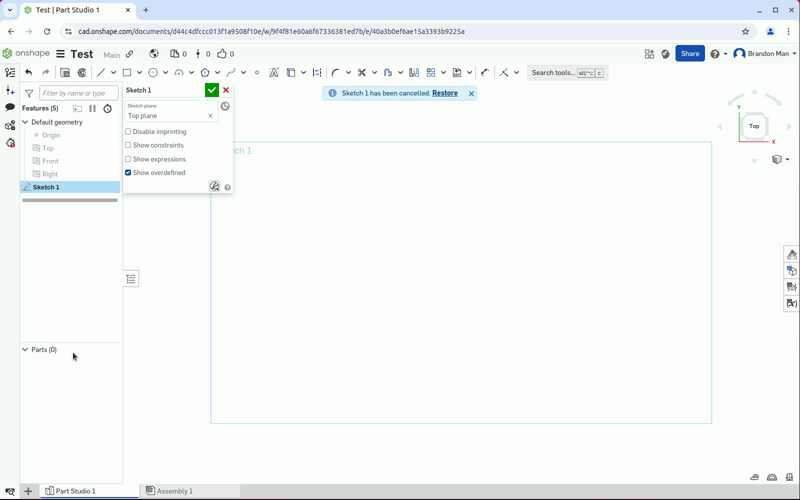
key(y)
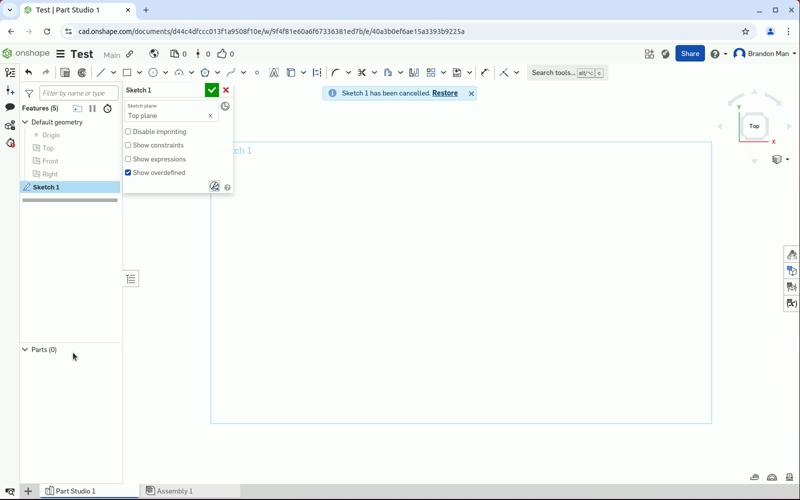
key(c)
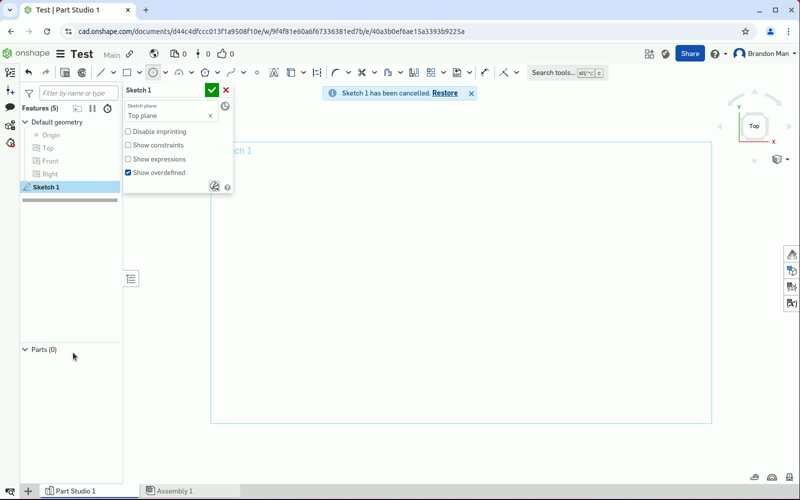
key_down(shift)
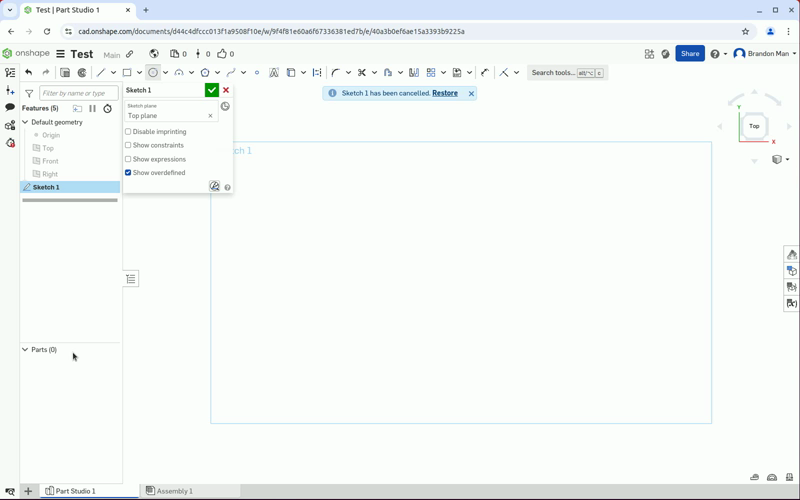
mouse_move(415, 262)
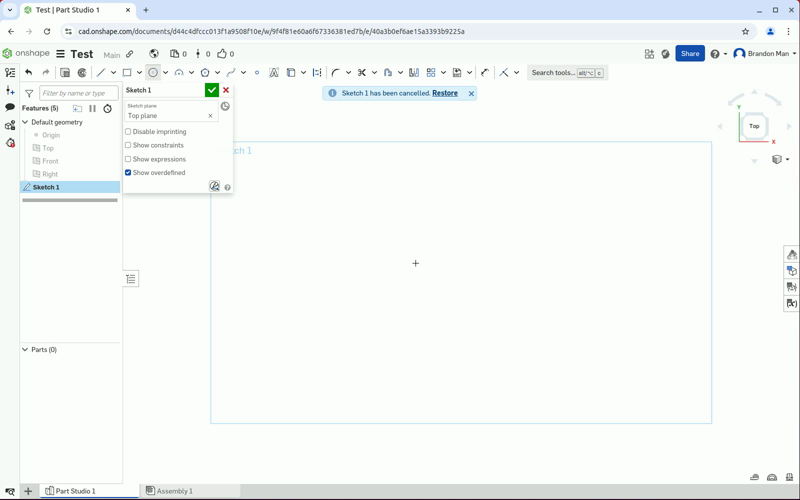
click(415, 262)
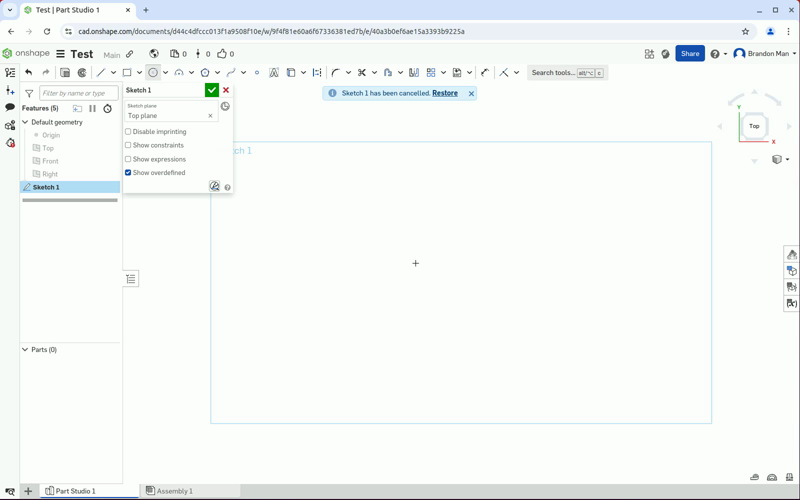
key_up(shift)
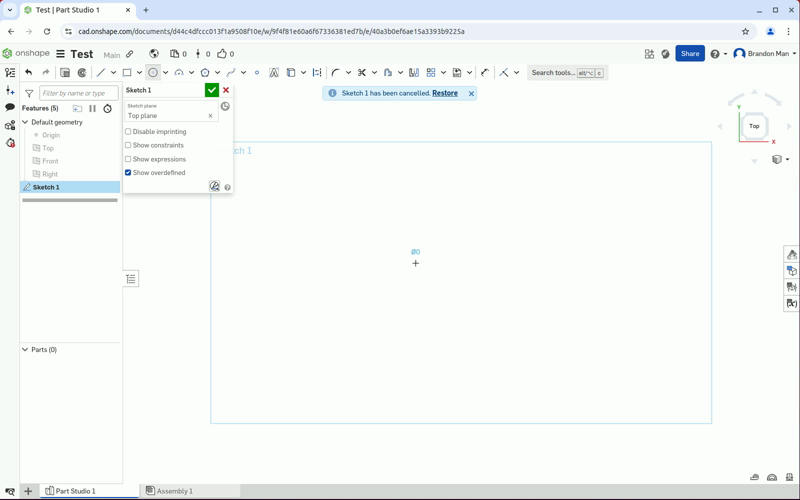
mouse_move(483, 262)
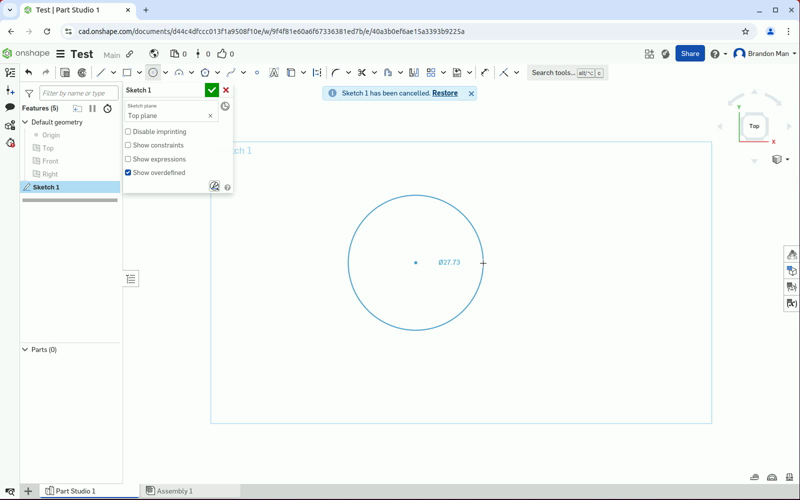
click(483, 262)
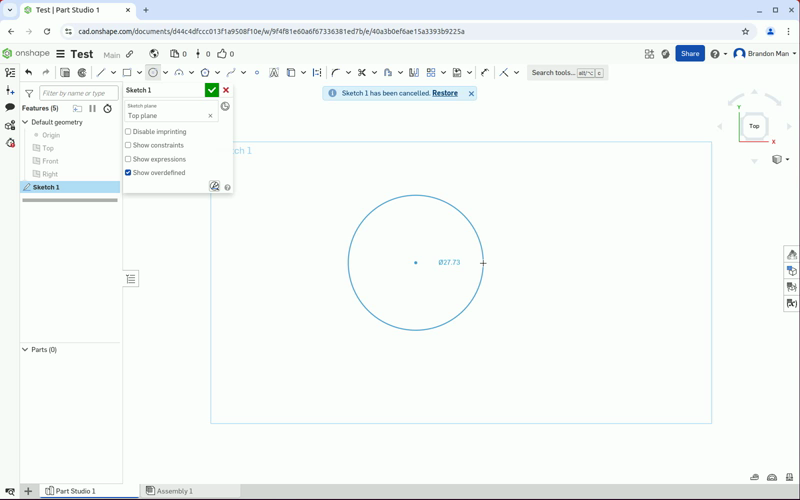
key(esc)
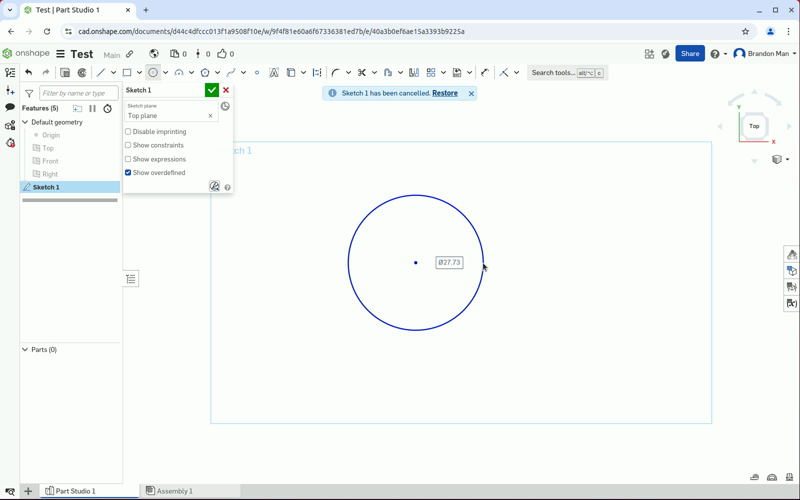
mouse_move(374, 266)
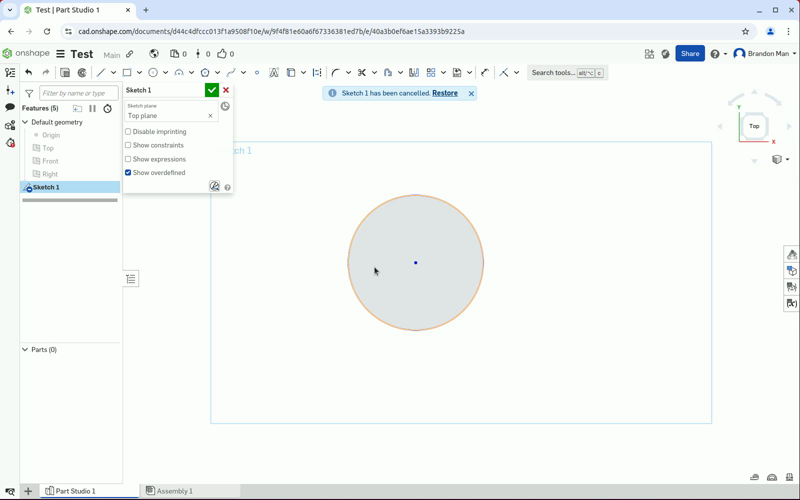
click(374, 266)
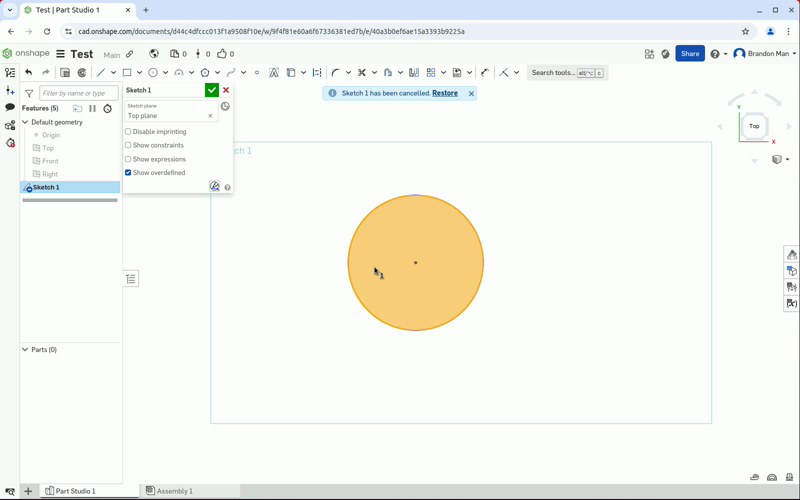
mouse_move(73, 352)
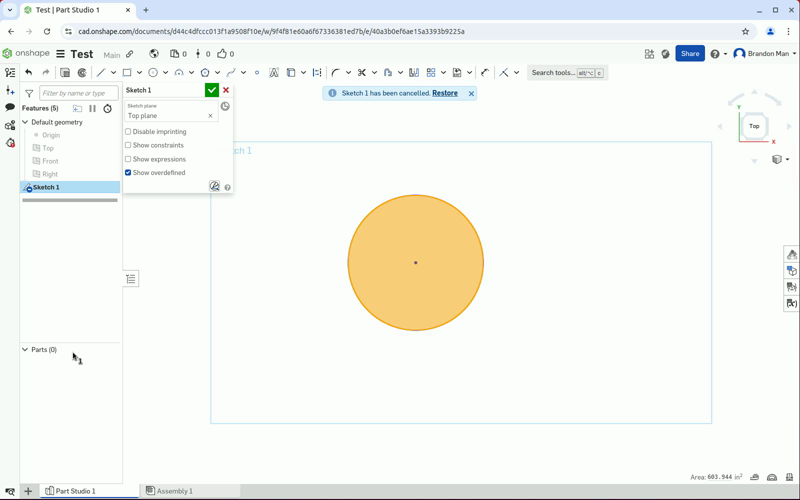
key(shift+y)
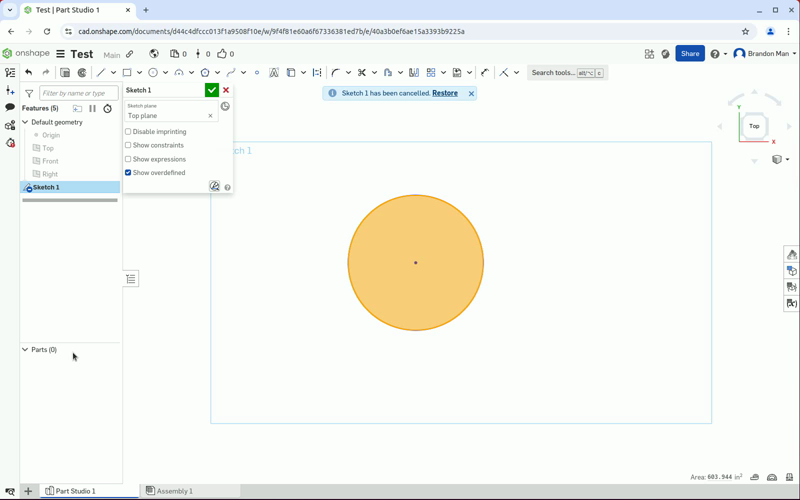
key(shift+e)
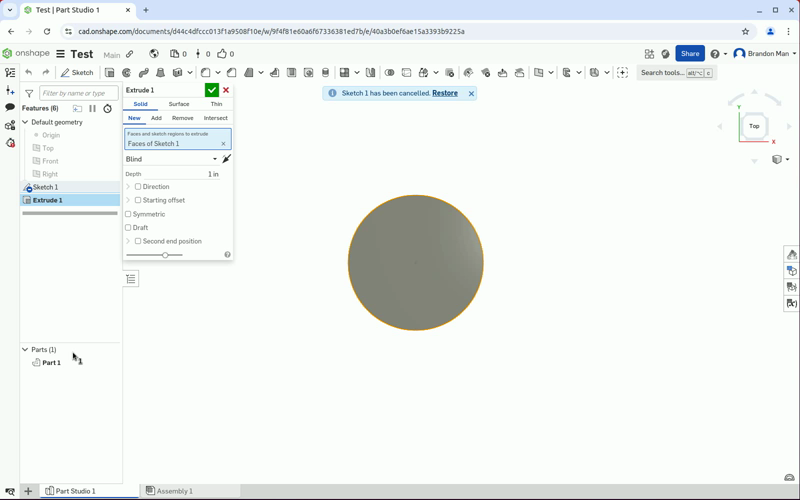
mouse_move(143, 106)
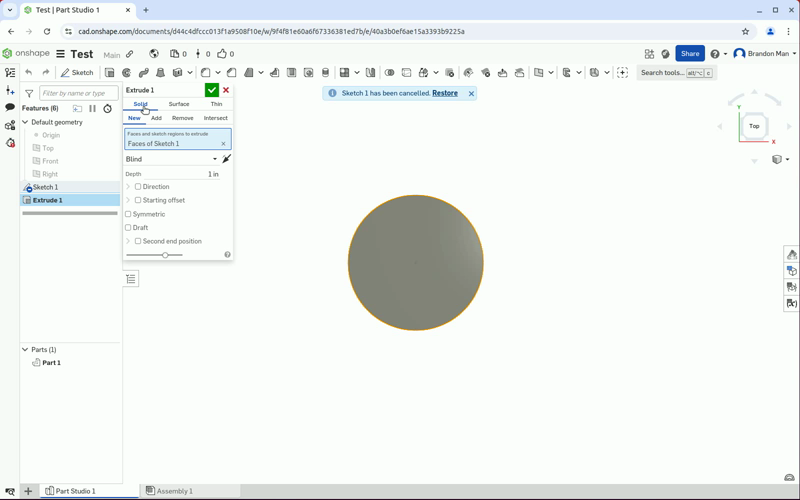
click(143, 106)
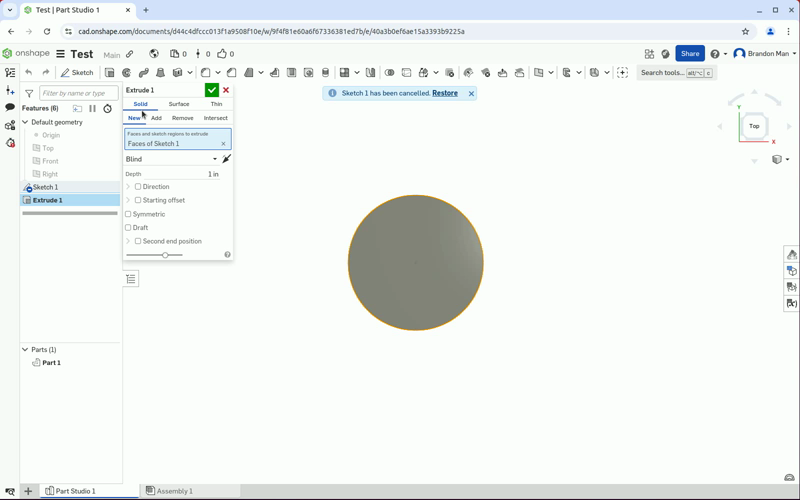
mouse_move(137, 120)
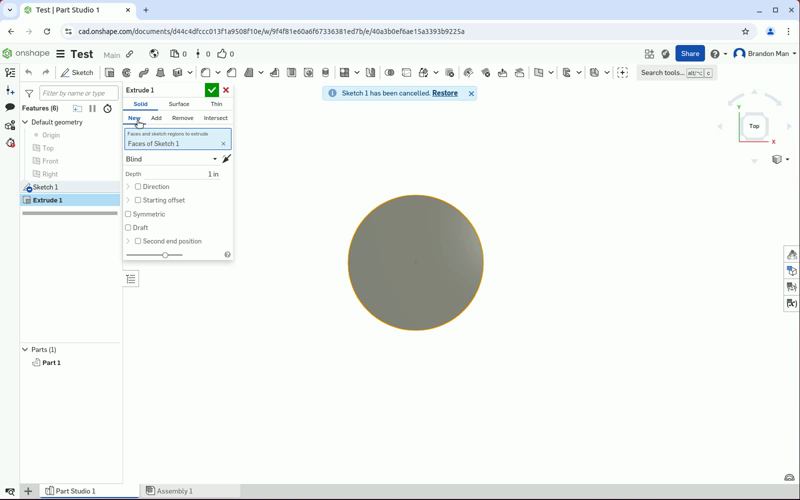
click(137, 120)
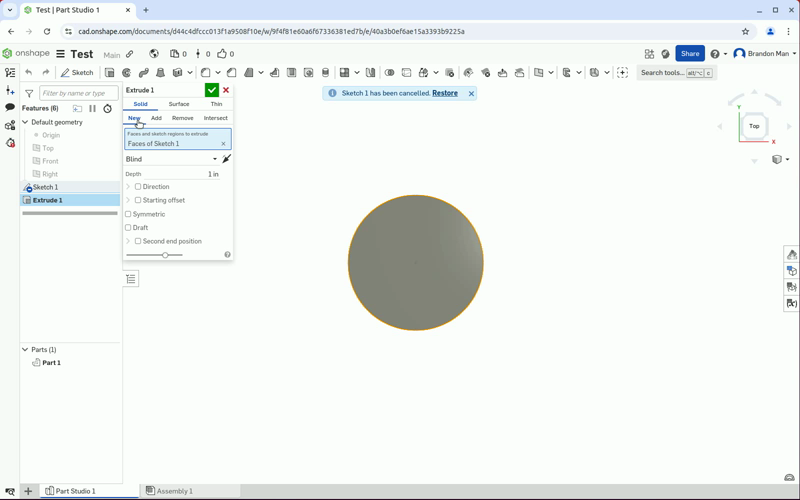
key(tab, 4)
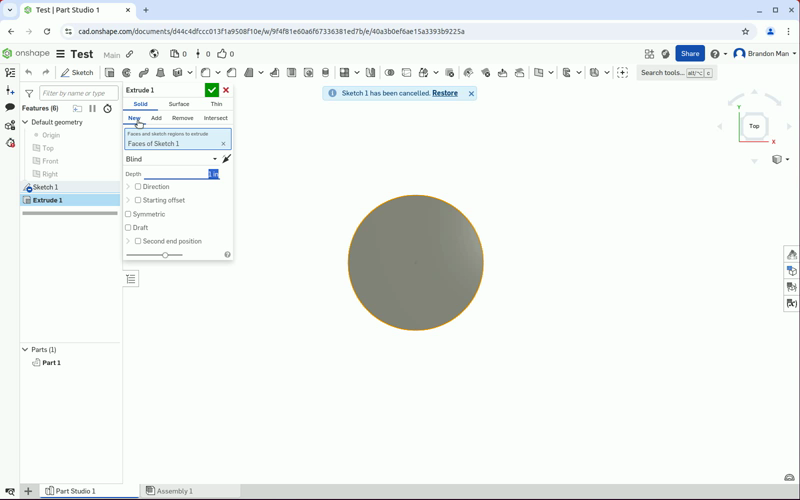
text(9.147)
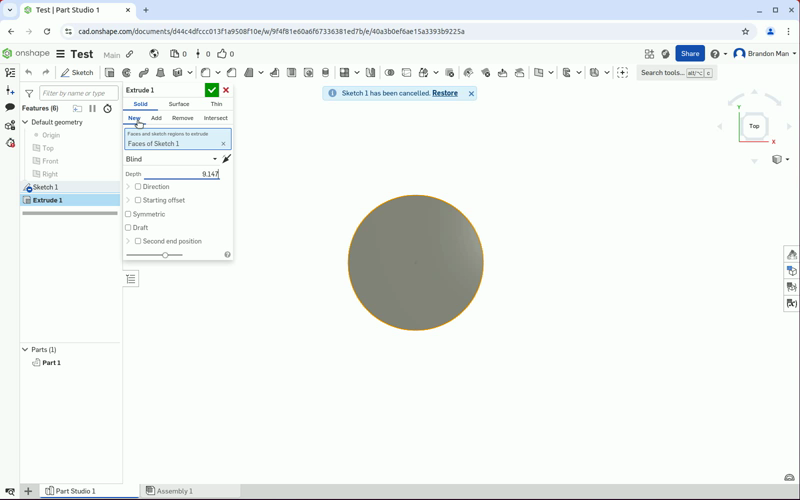
key(enter)
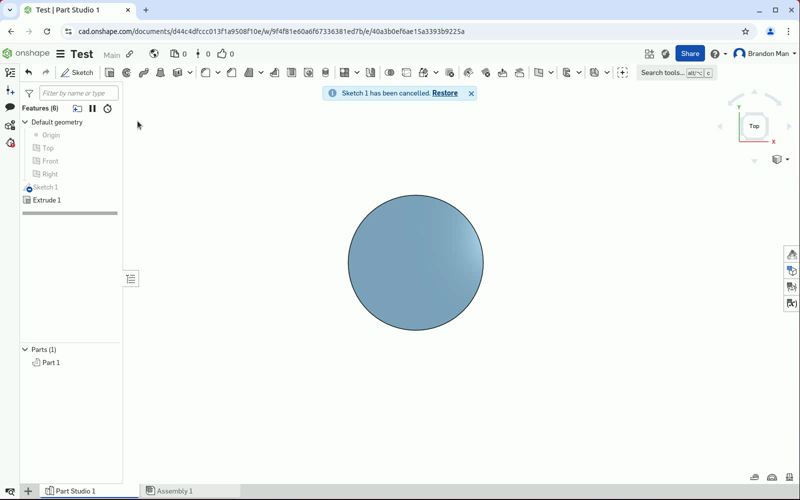
key(shift+h)
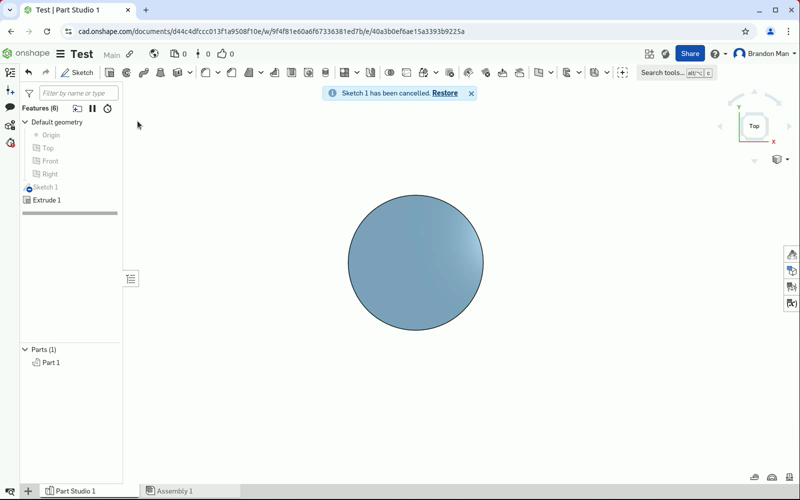
key(shift+h)
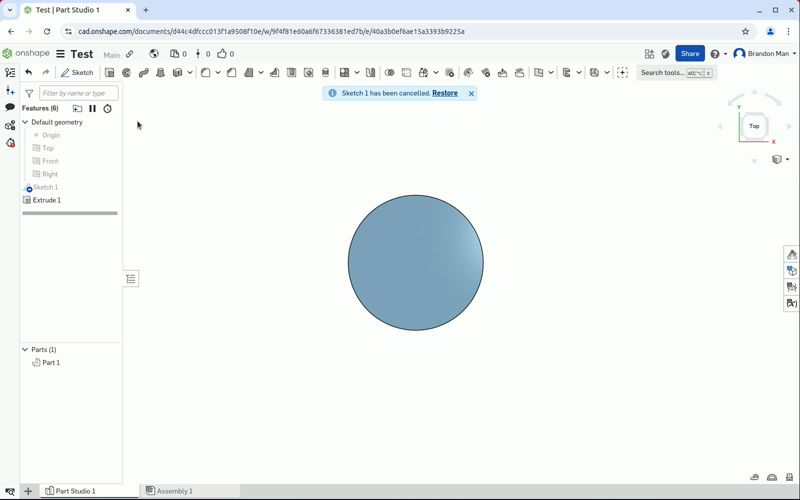
mouse_move(73, 189)
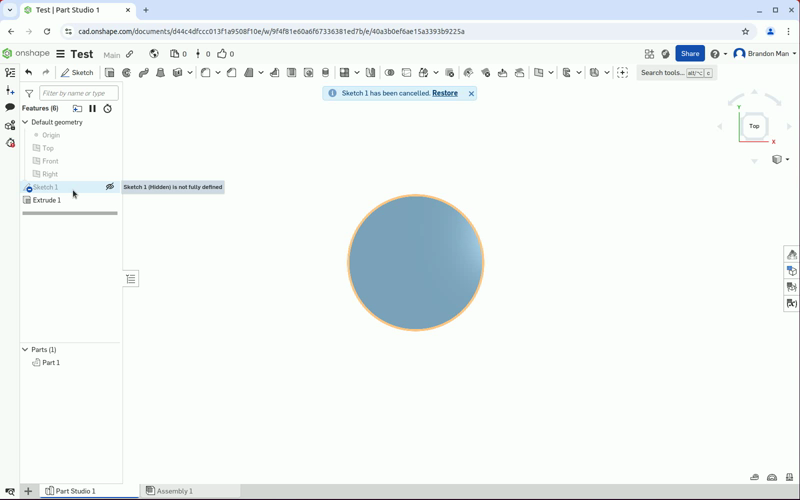
click(73, 189)
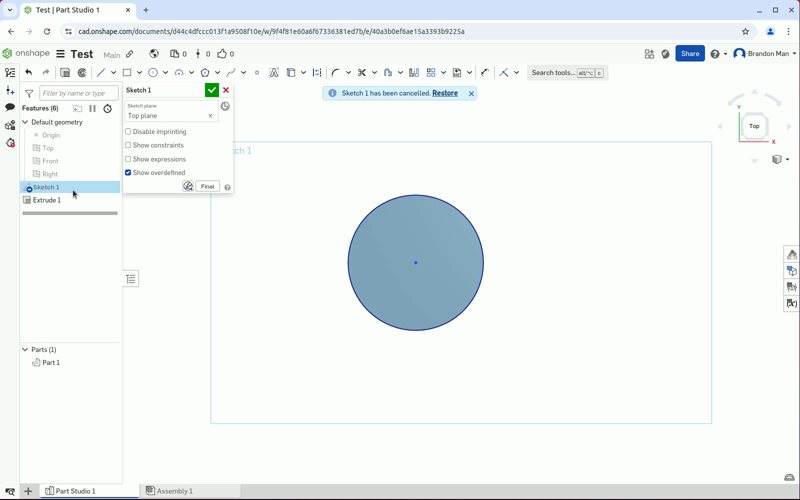
mouse_move(229, 92)
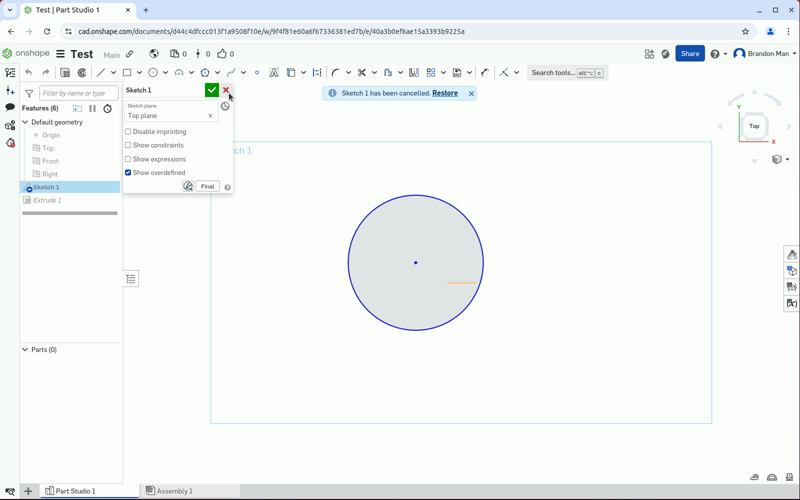
click(229, 92)
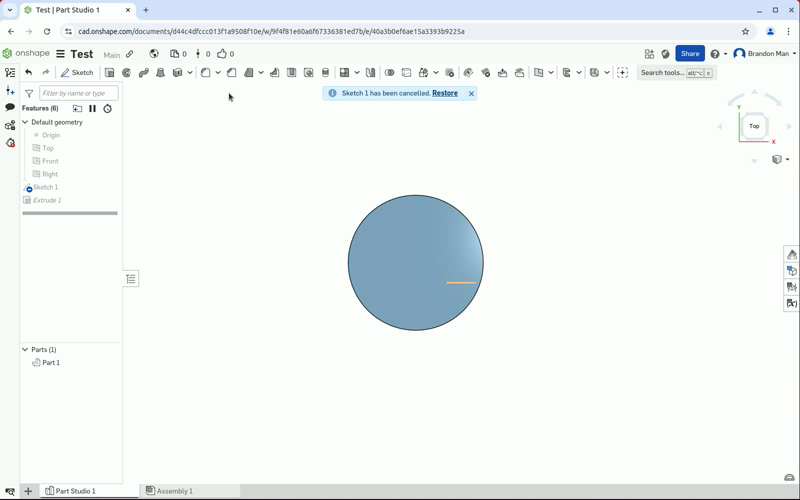
mouse_move(541, 75)
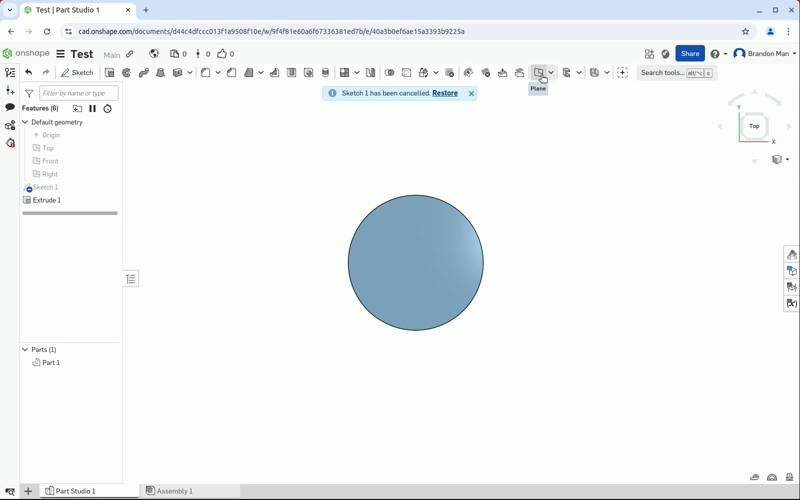
click(541, 75)
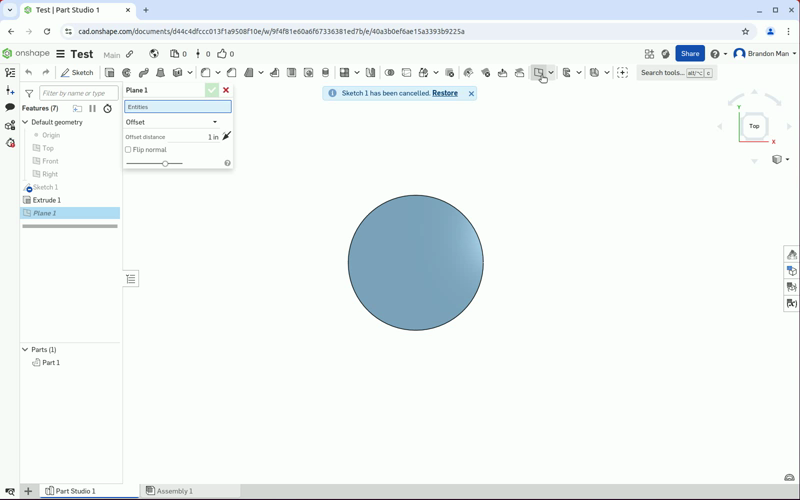
mouse_move(73, 150)
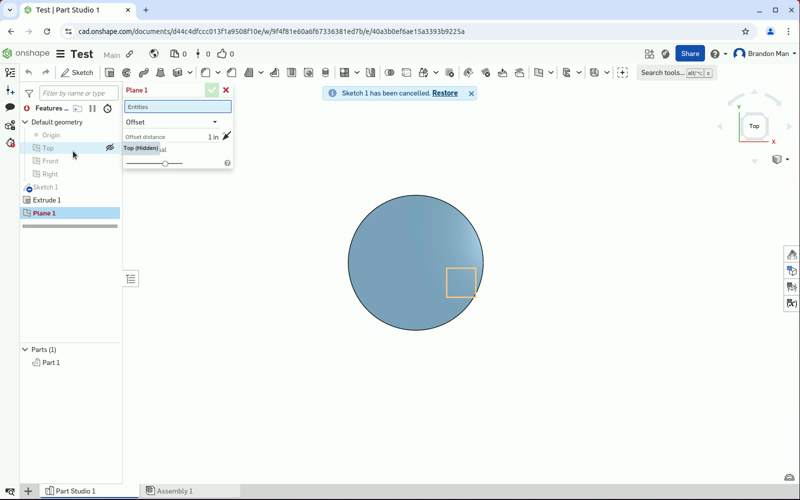
click(73, 150)
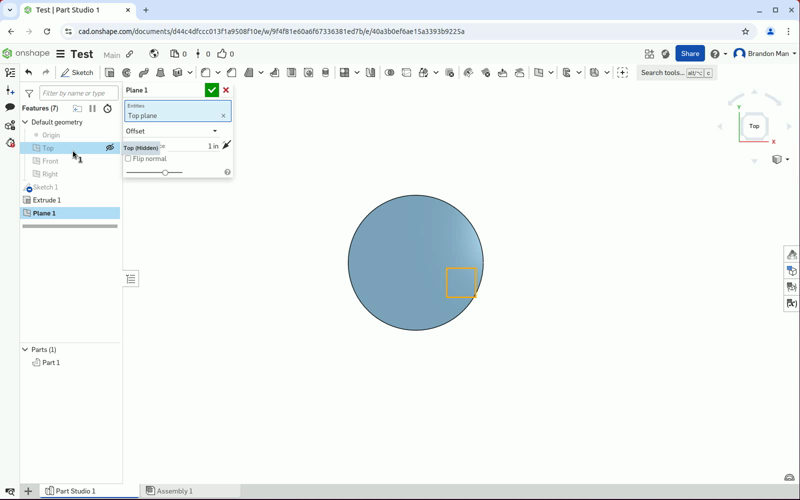
key(tab, 2)
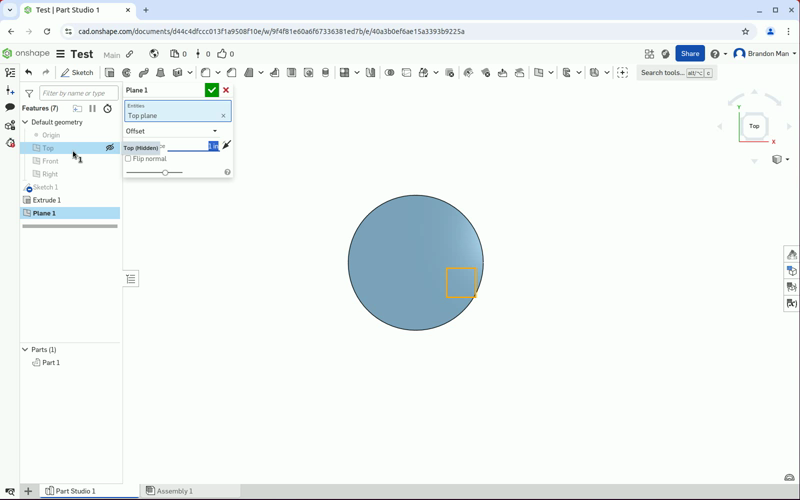
text(9.151)
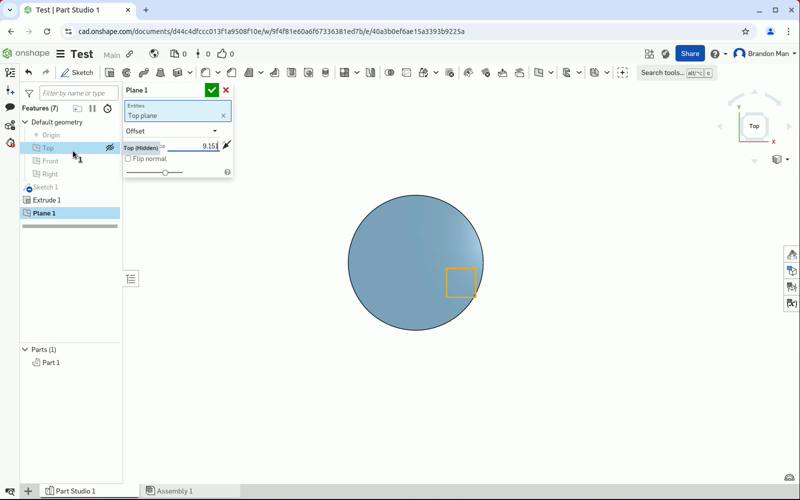
key(enter, 2)
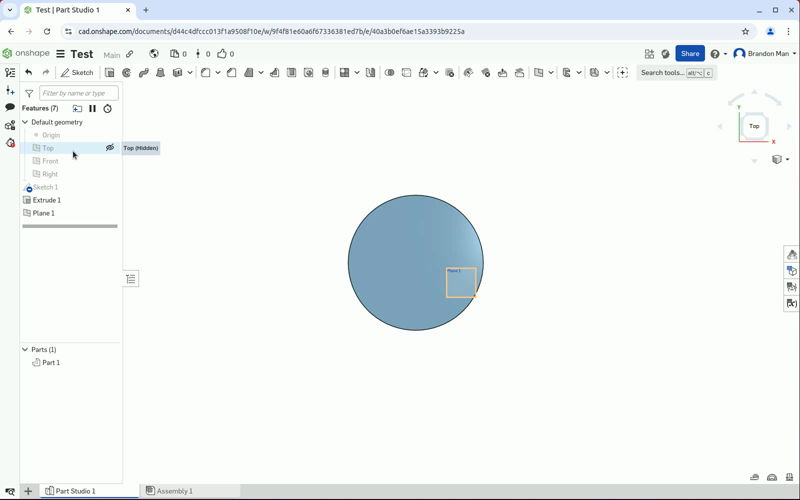
key(shift+s)
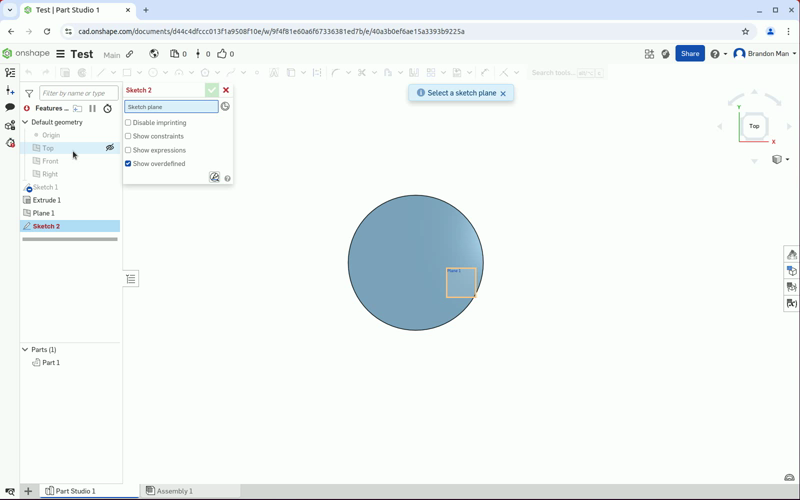
mouse_move(73, 215)
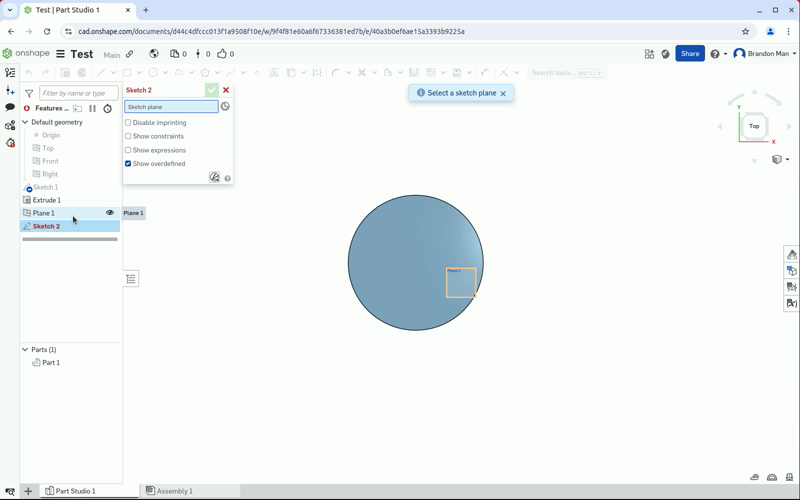
click(73, 215)
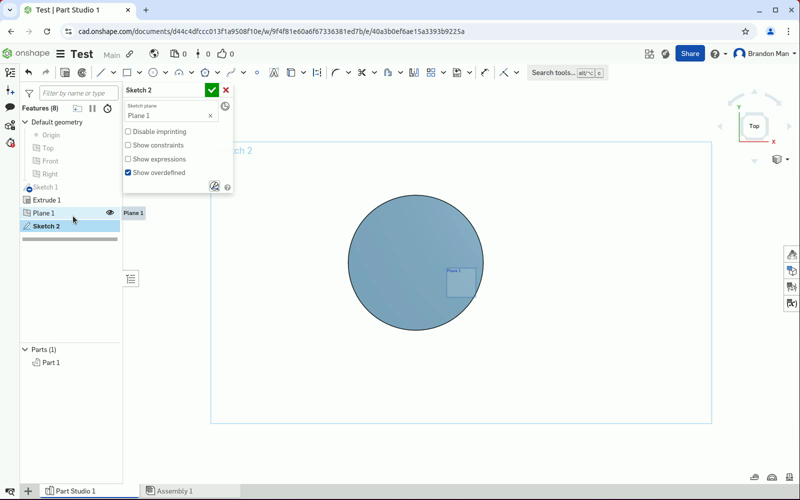
mouse_move(73, 352)
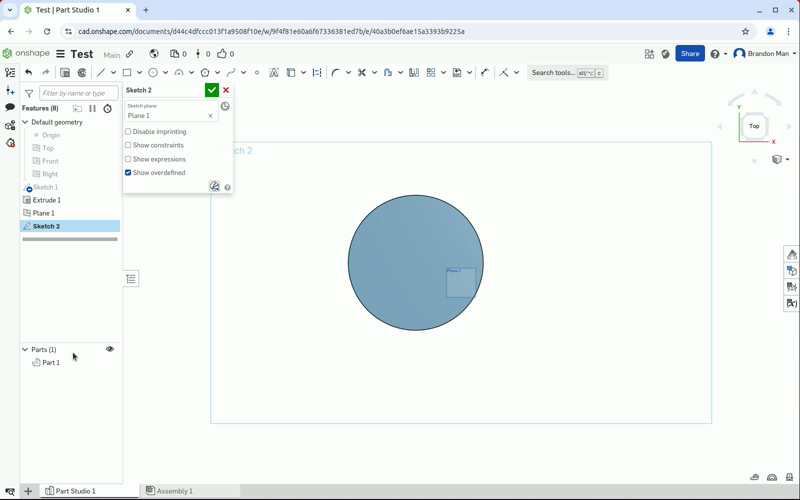
key(y)
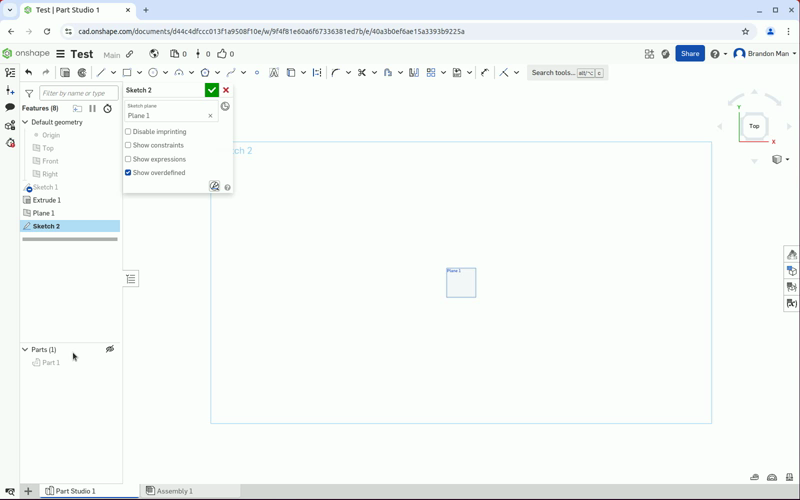
key(c)
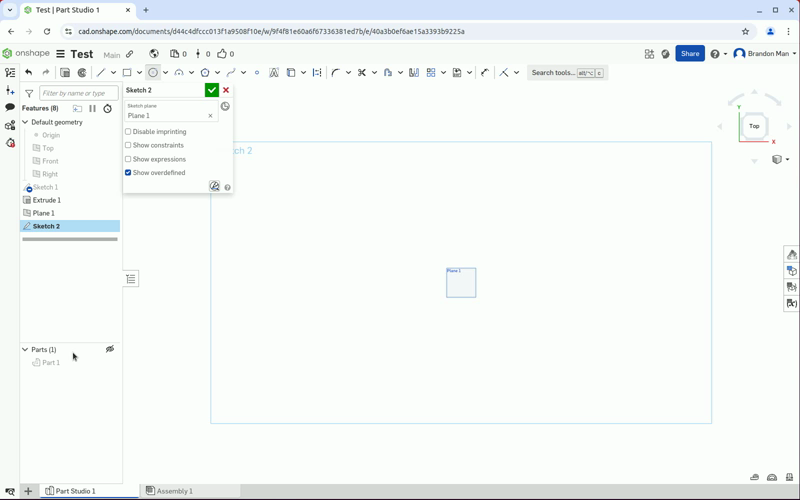
key_down(shift)
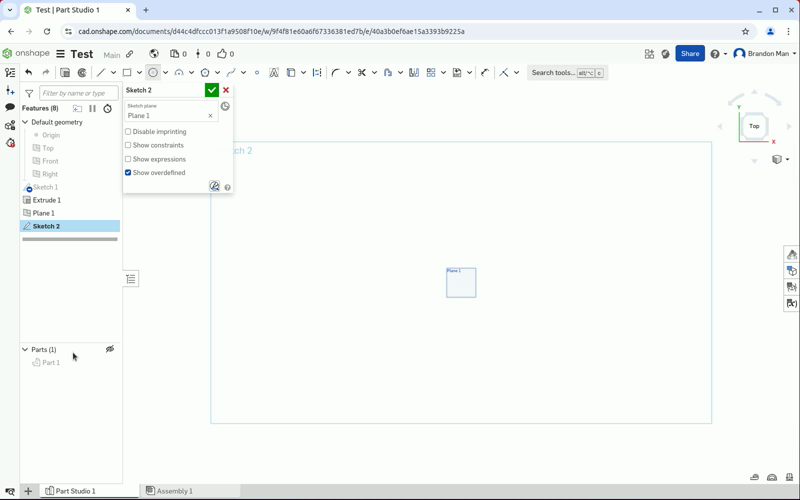
mouse_move(384, 260)
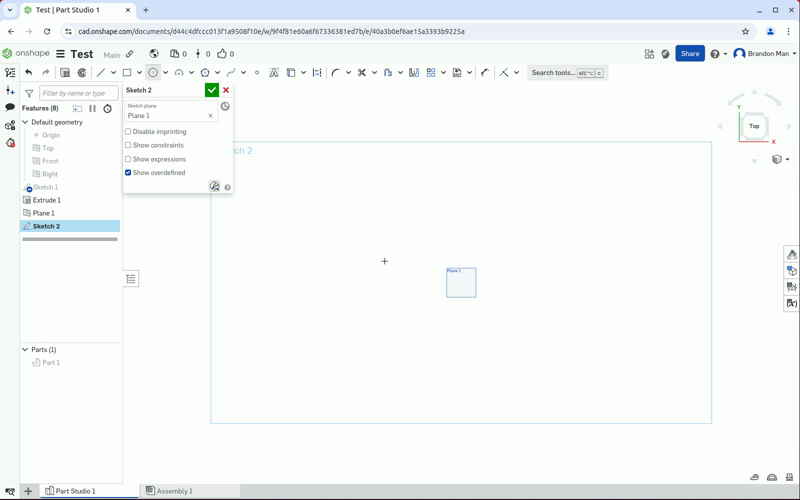
click(384, 260)
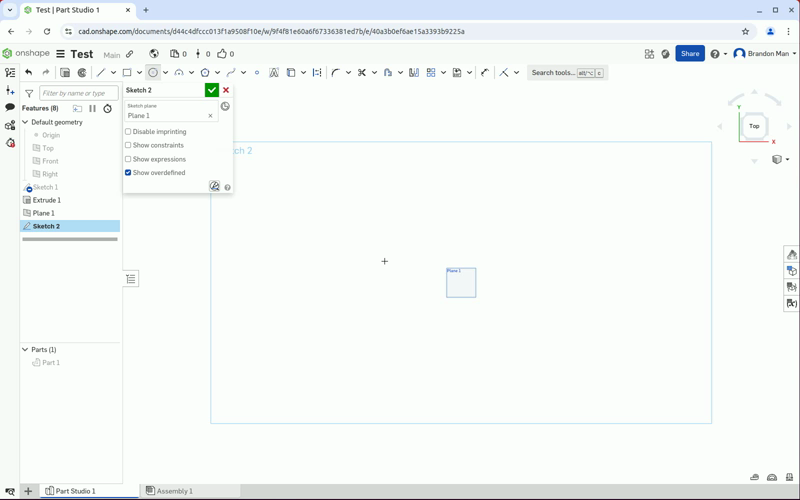
key_up(shift)
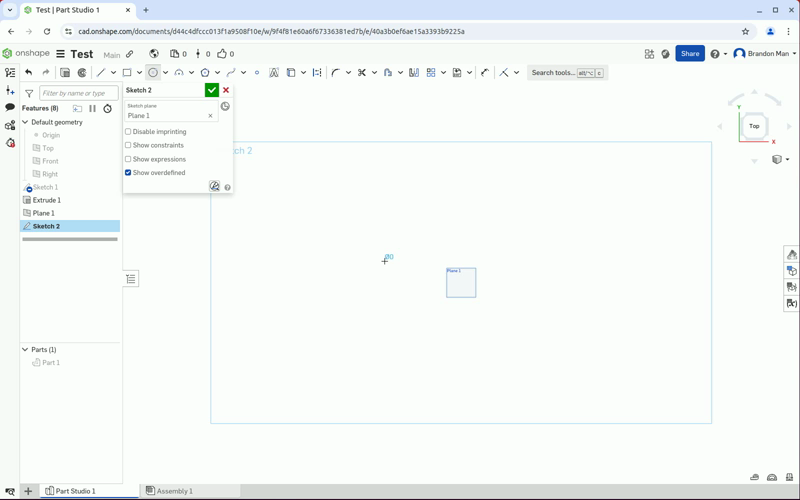
mouse_move(415, 260)
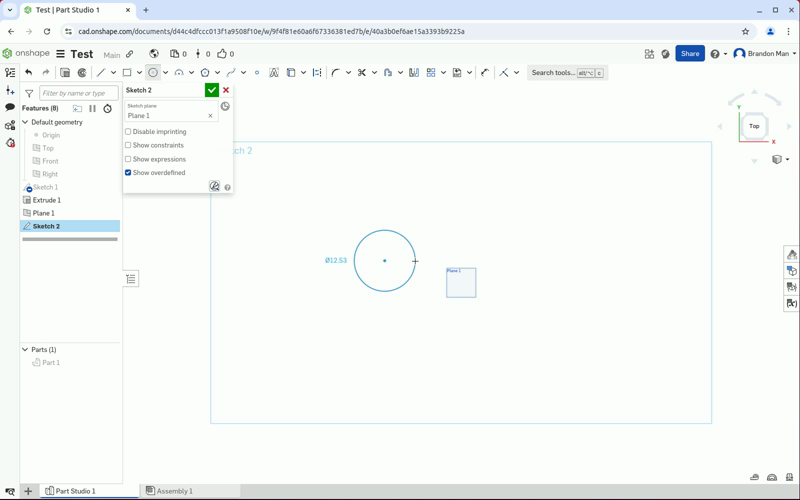
click(415, 260)
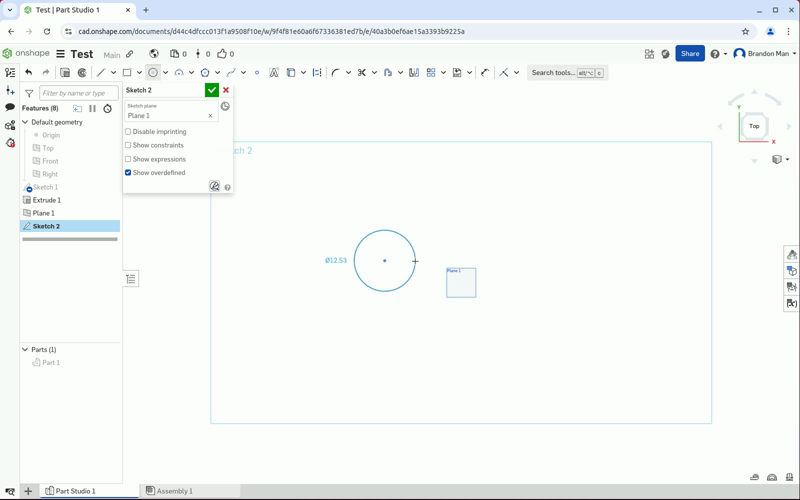
key(esc)
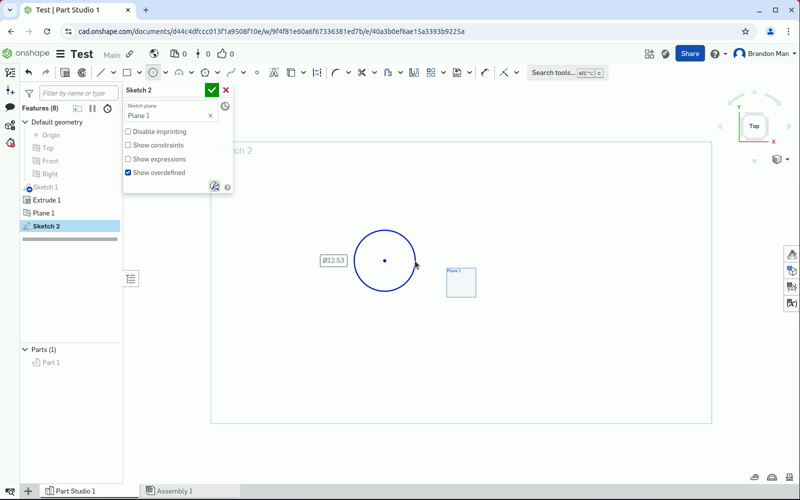
mouse_move(386, 288)
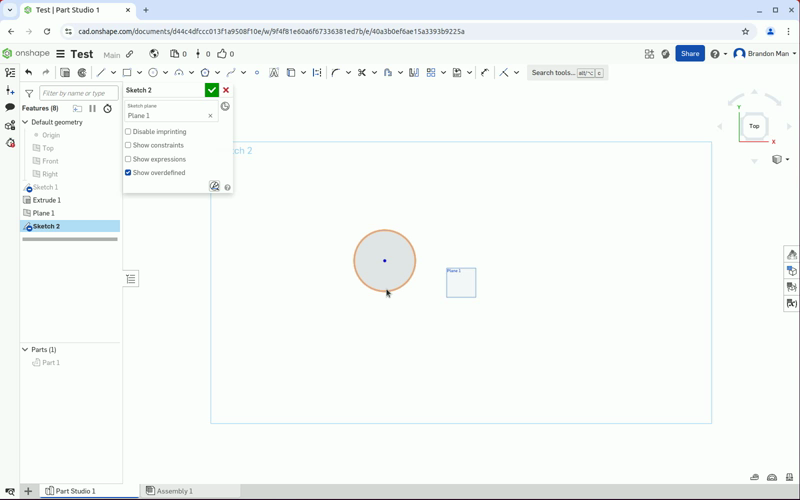
click(386, 288)
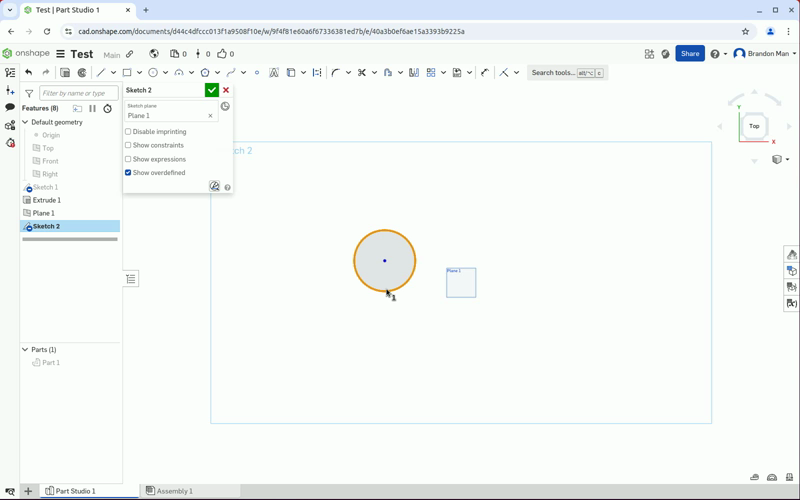
mouse_move(73, 352)
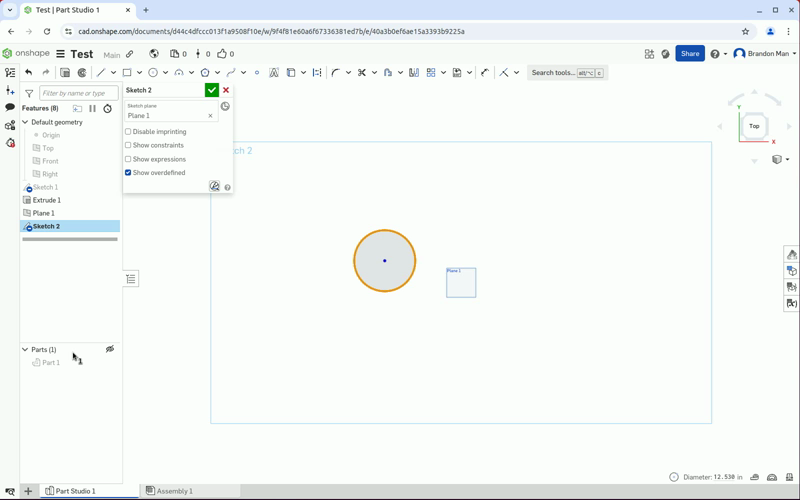
key(shift+y)
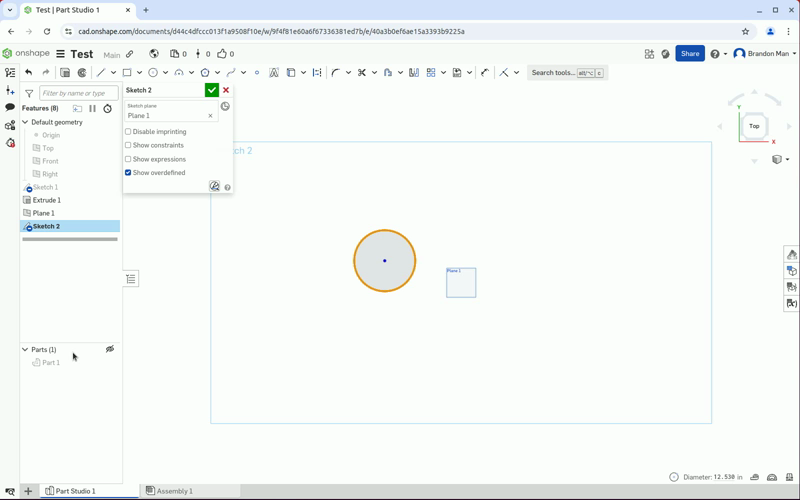
key(shift+e)
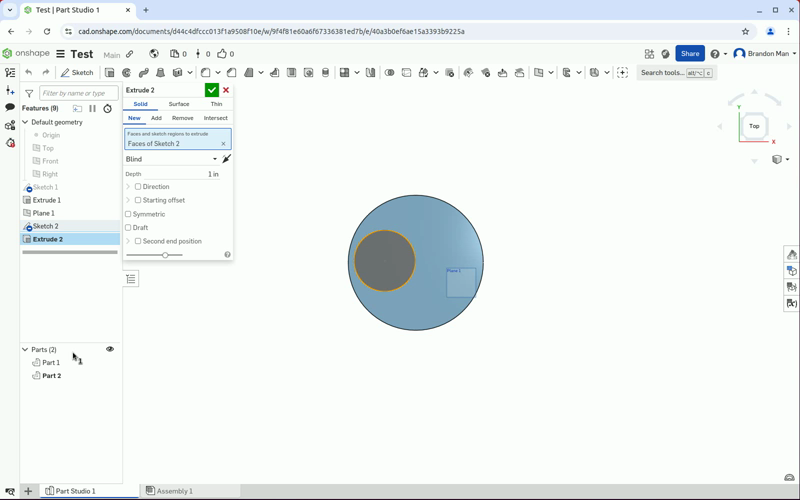
mouse_move(143, 106)
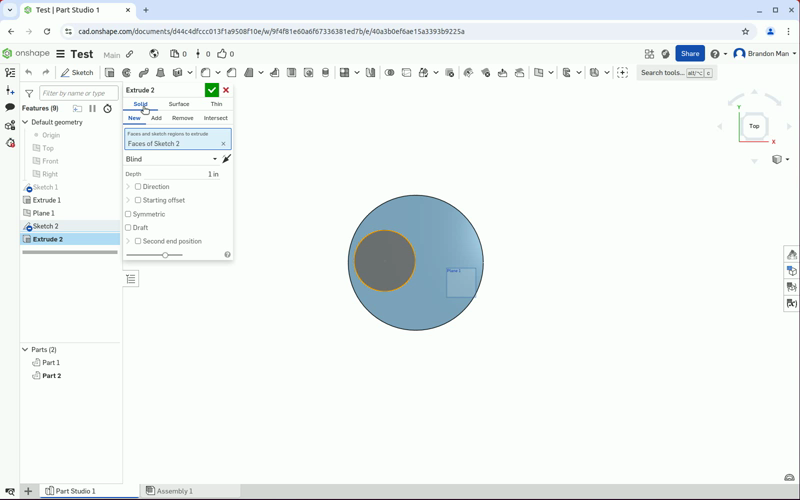
click(143, 106)
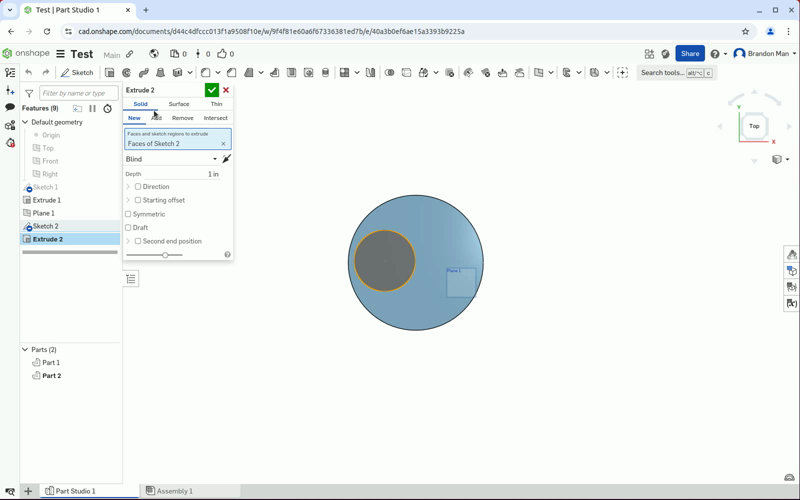
mouse_move(186, 120)
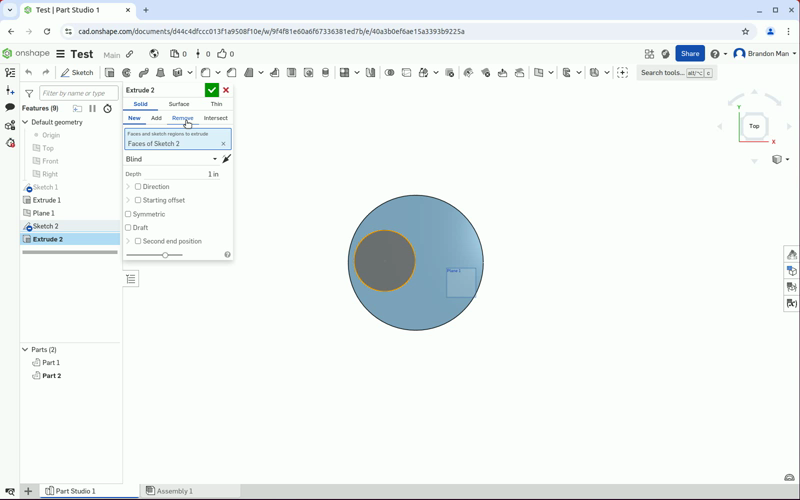
click(186, 120)
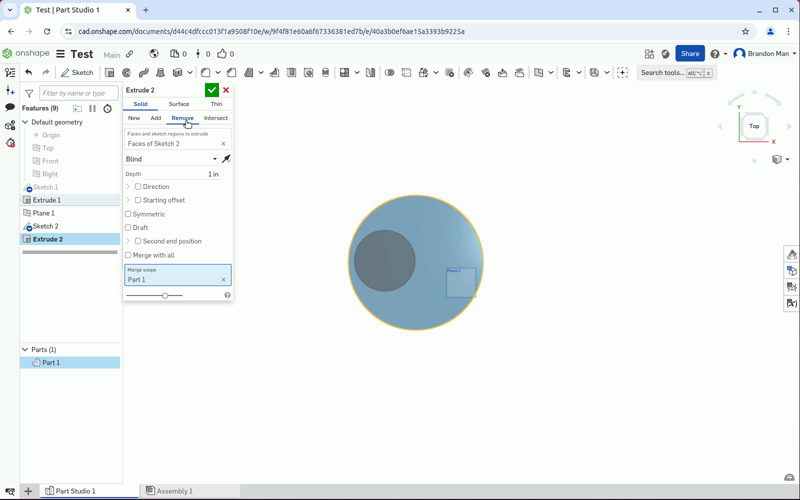
key(tab, 4)
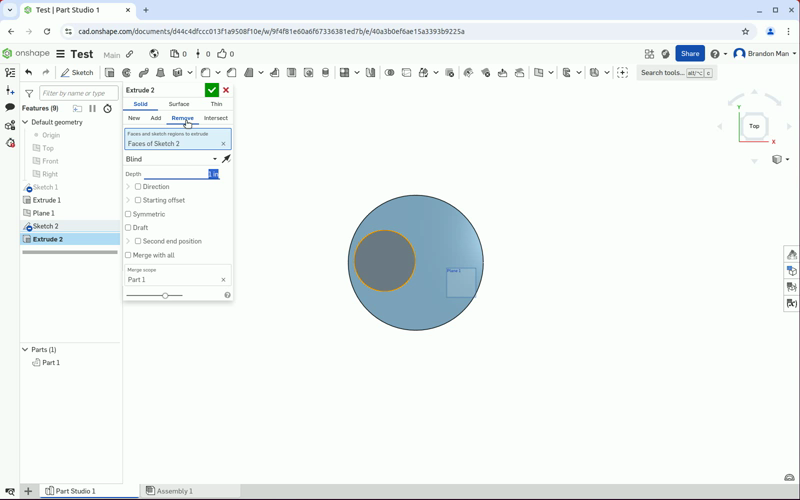
text(9.147)
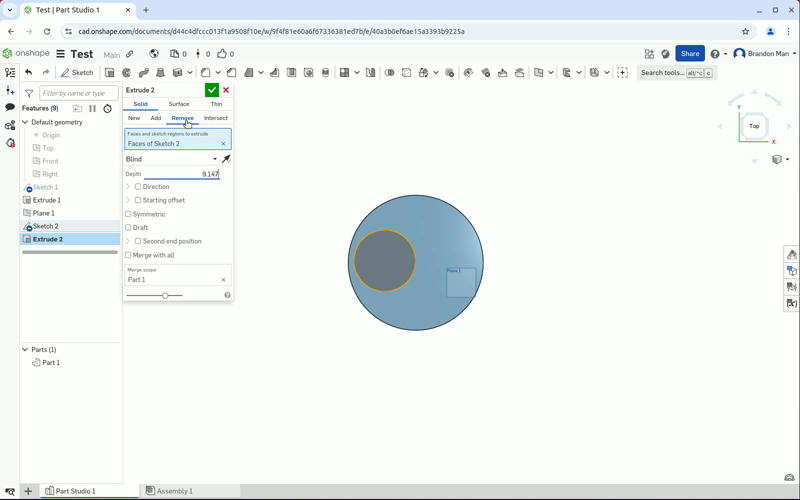
key(tab, 6)
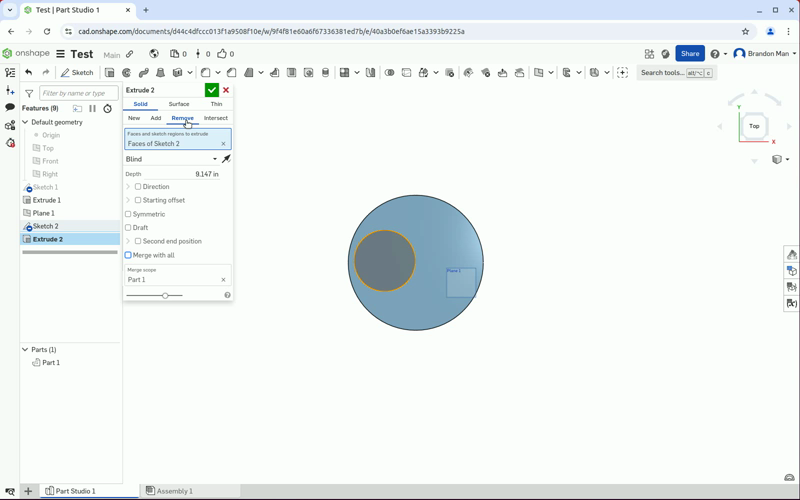
key(space)
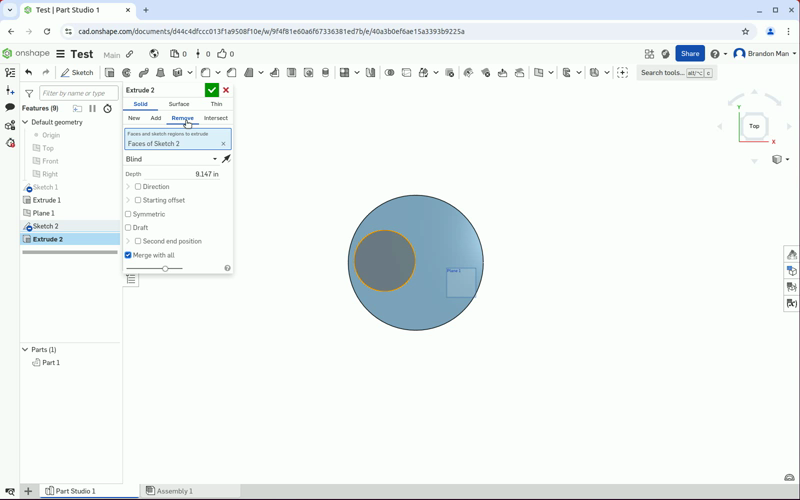
key(enter)
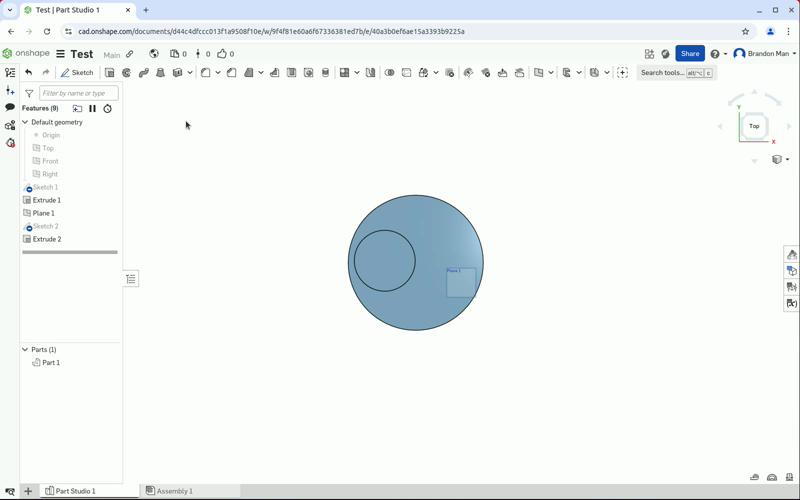
key(shift+h)
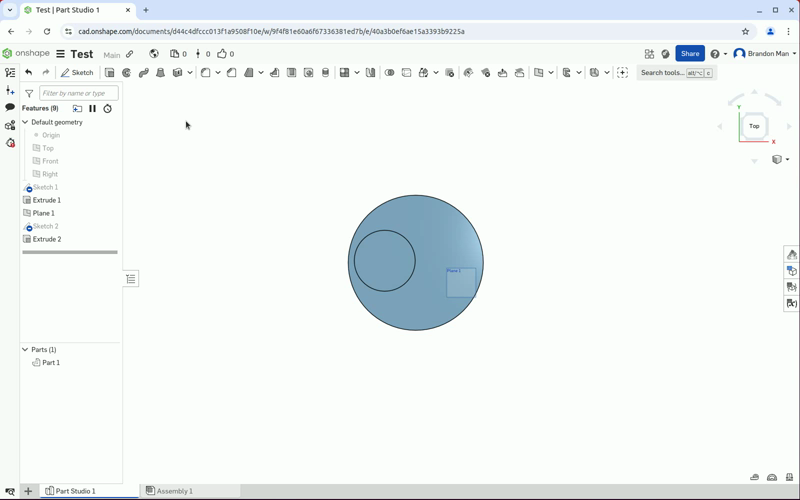
key(shift+h)
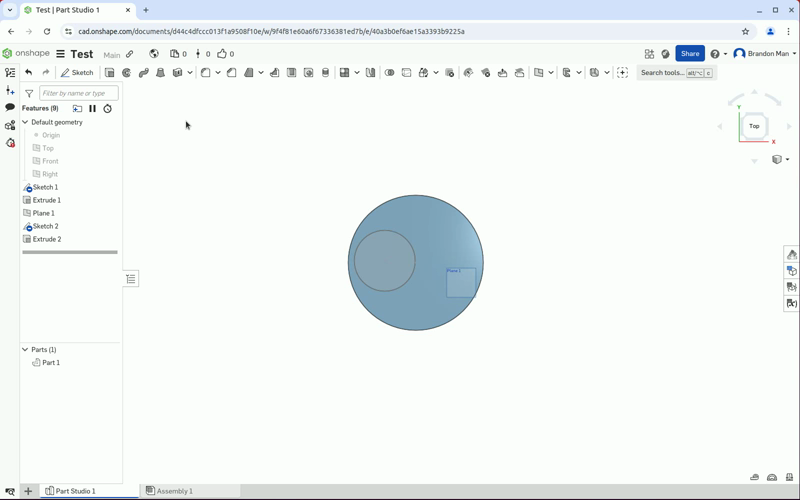
key(shift+7)
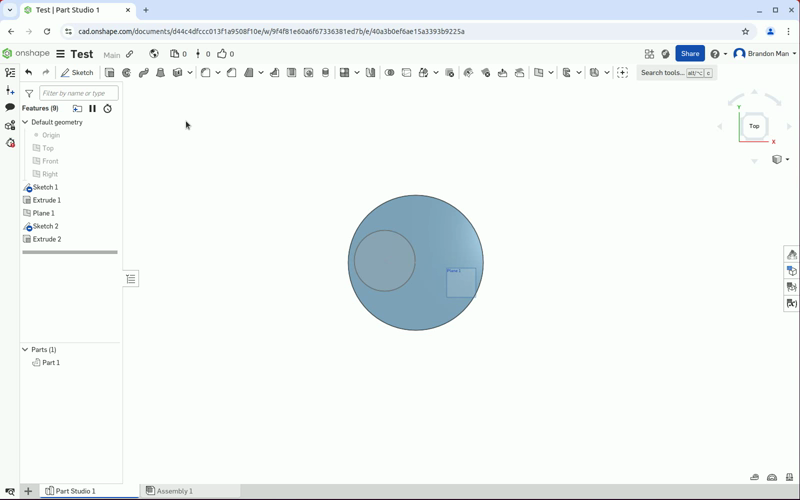
key(up, 3)
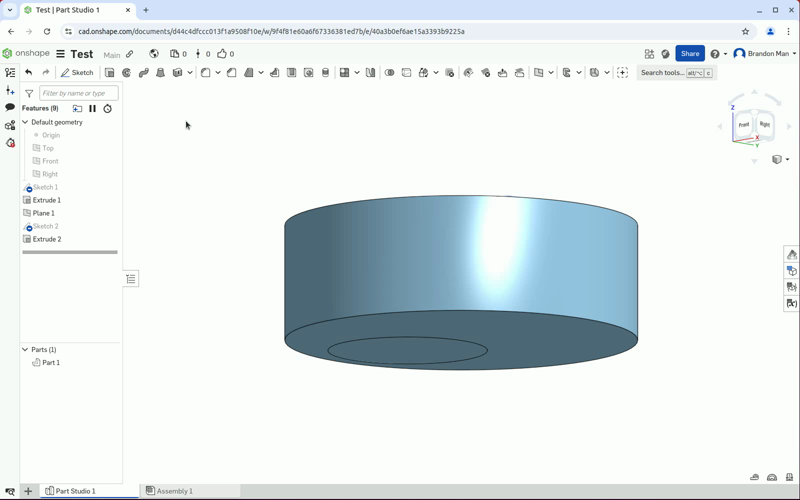
key(left, 3)
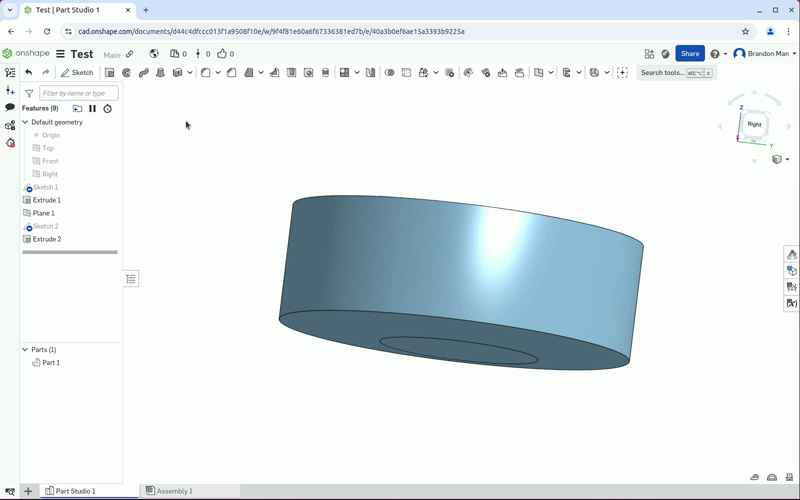
key(right, 3)
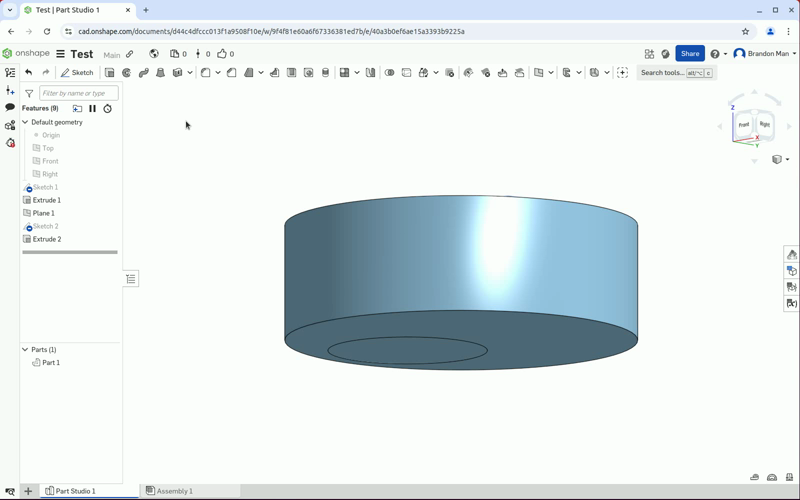
key(down, 3)
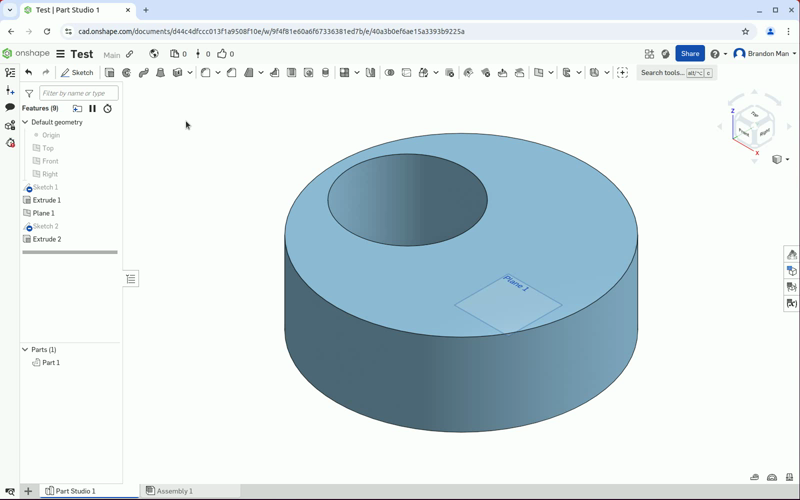
mouse_move(73, 189)
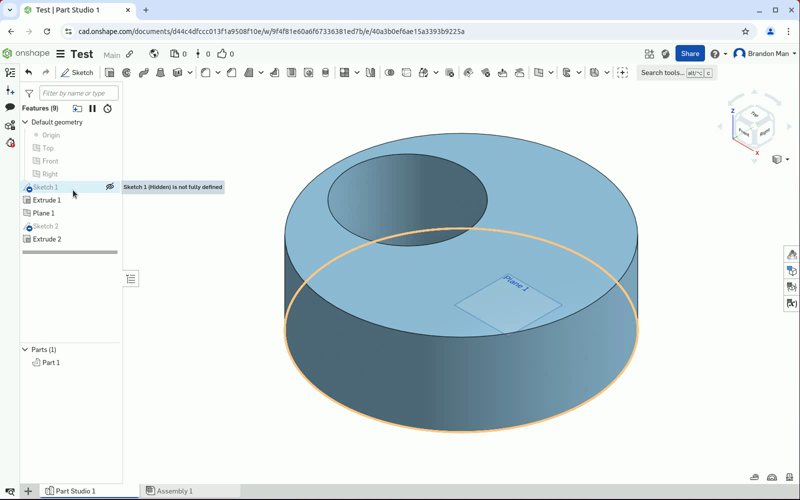
click(73, 189)